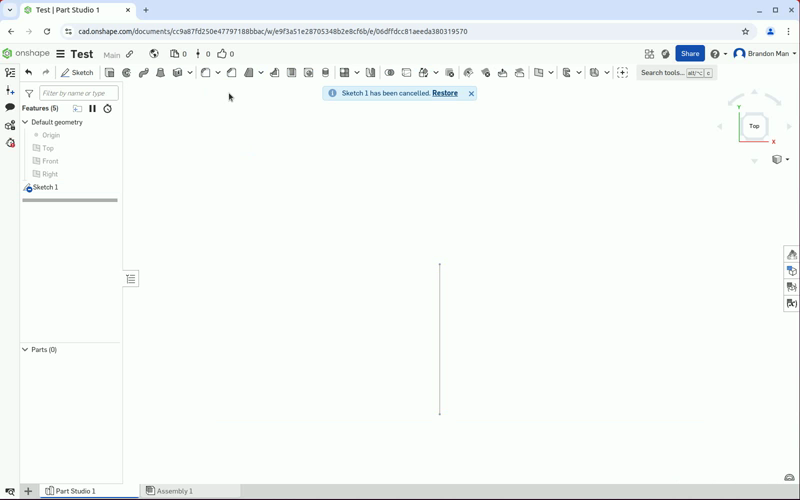
key(shift+h)
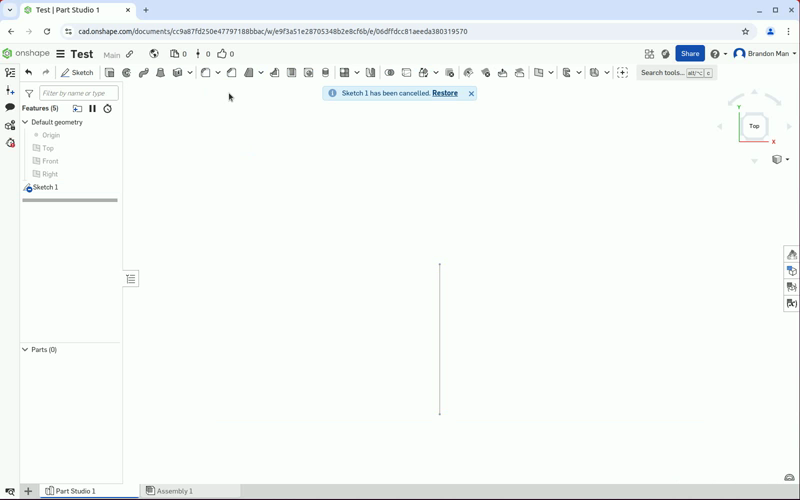
key(shift+s)
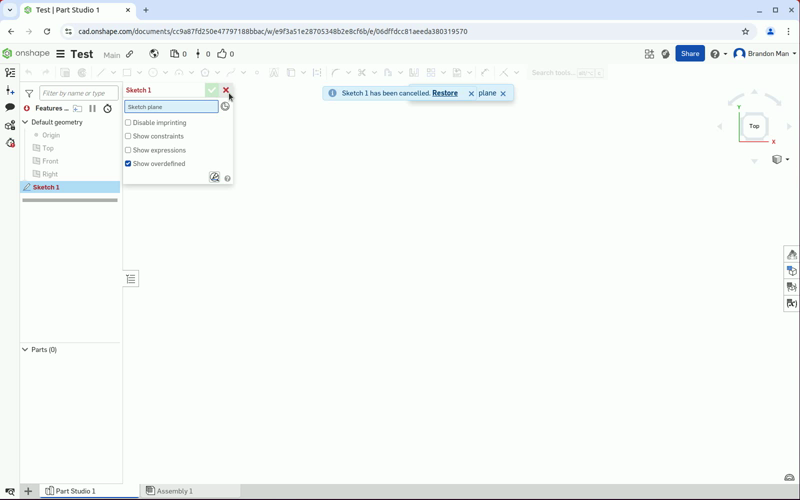
mouse_move(73, 150)
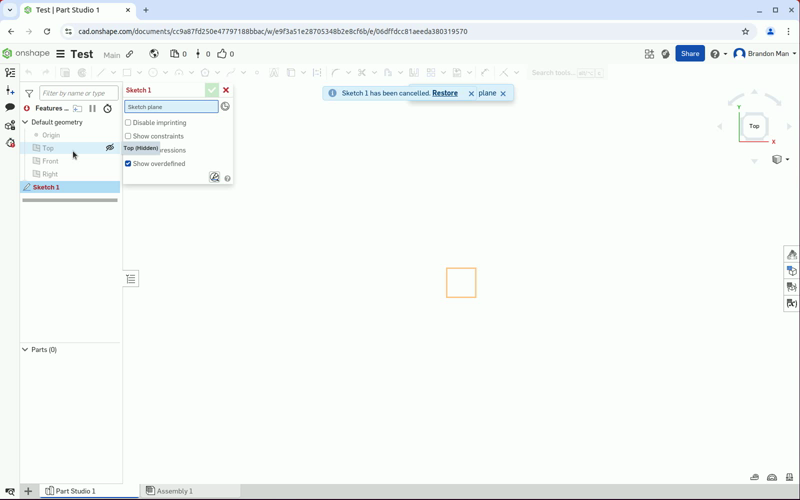
click(73, 150)
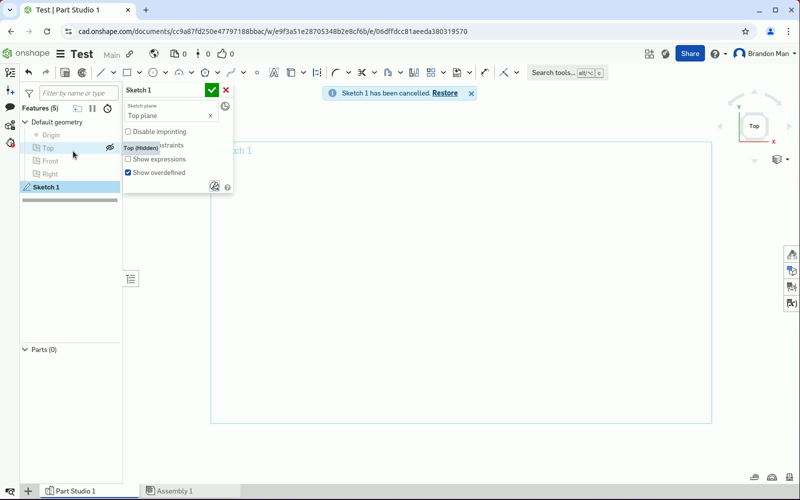
mouse_move(73, 352)
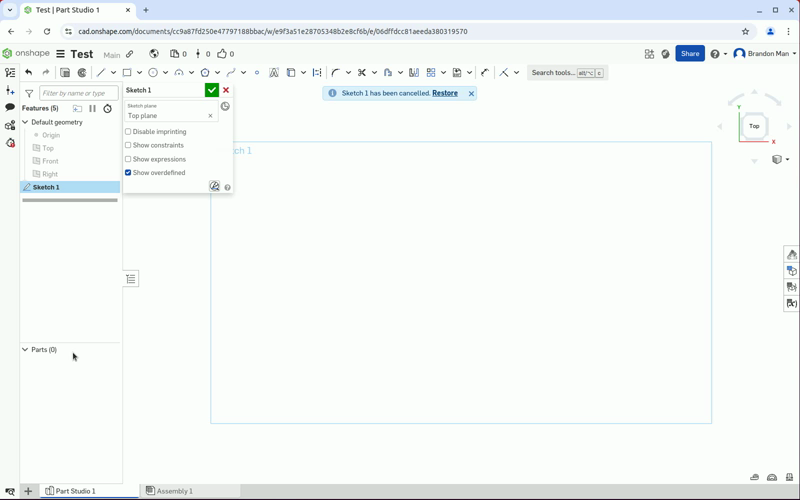
key(y)
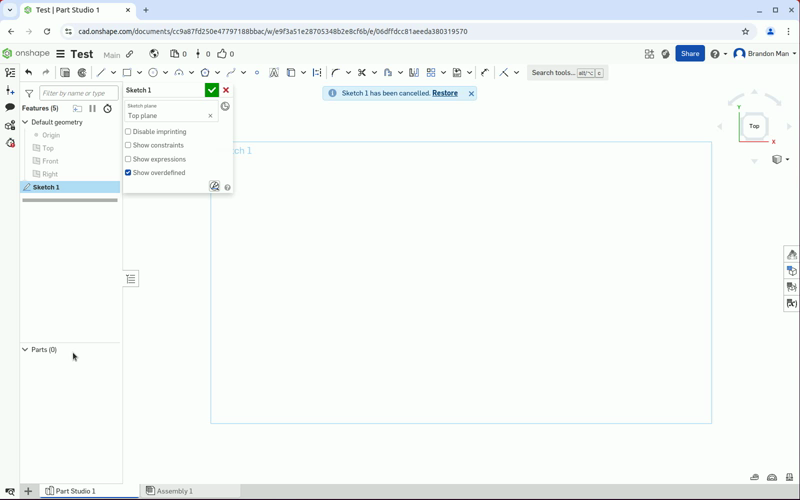
key(c)
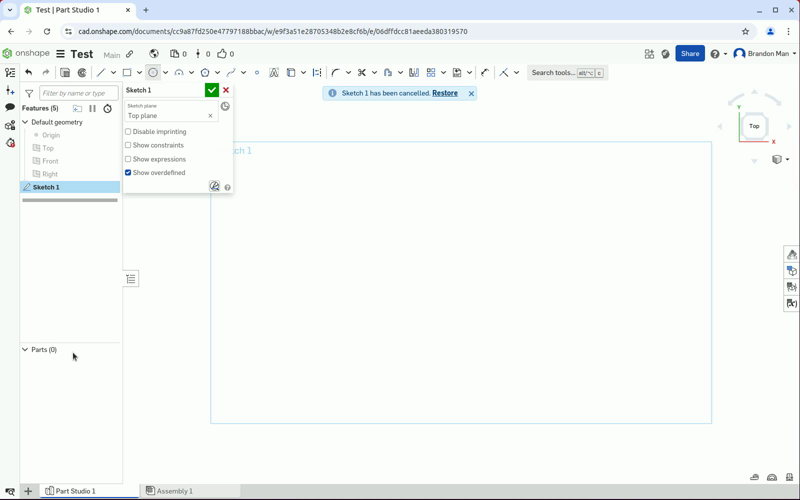
key_down(shift)
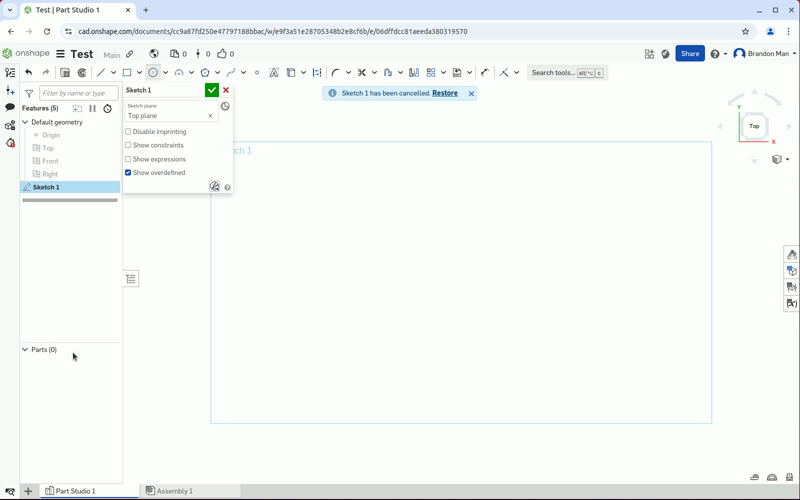
mouse_move(461, 282)
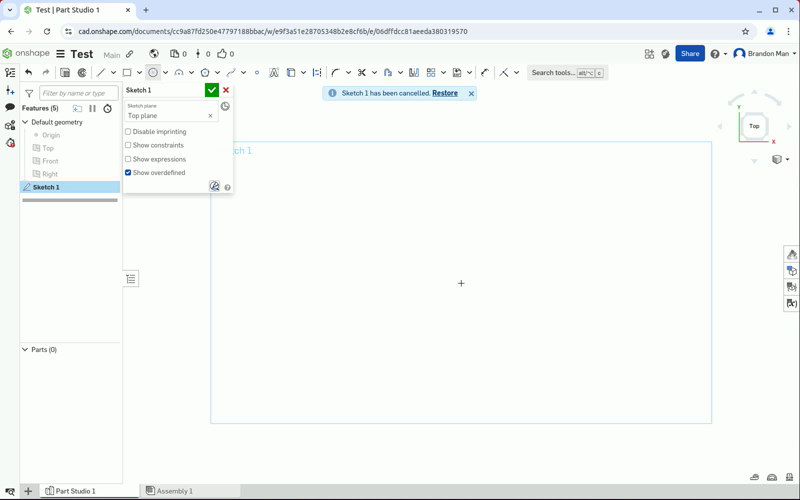
click(461, 282)
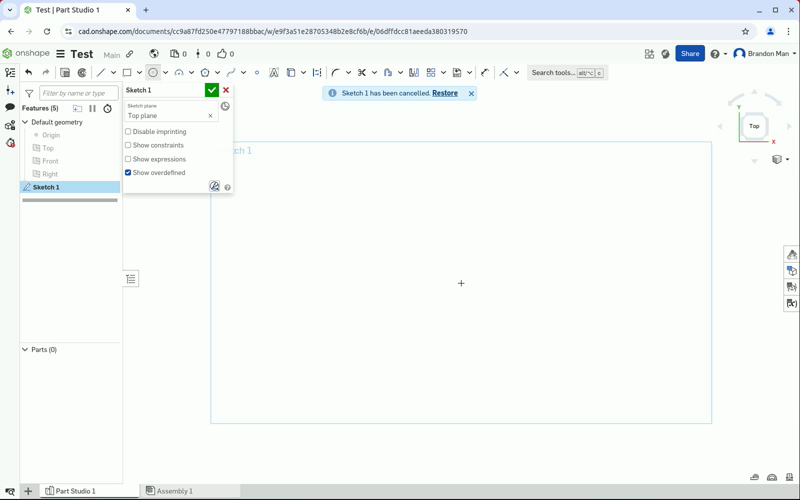
key_up(shift)
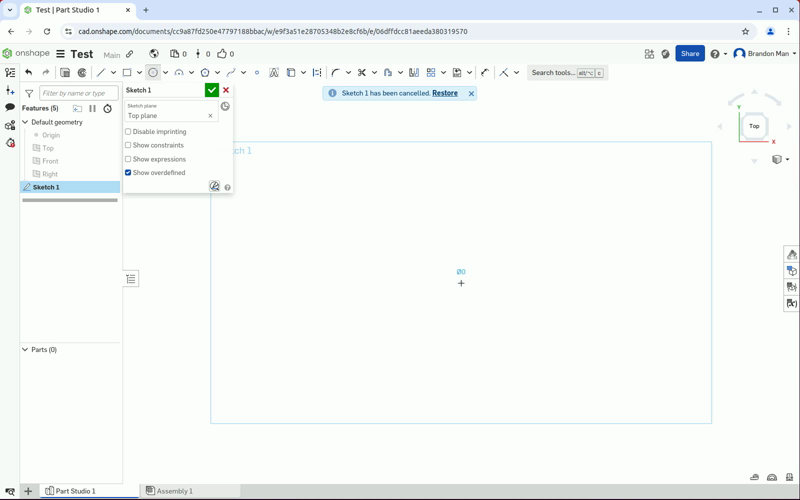
mouse_move(574, 282)
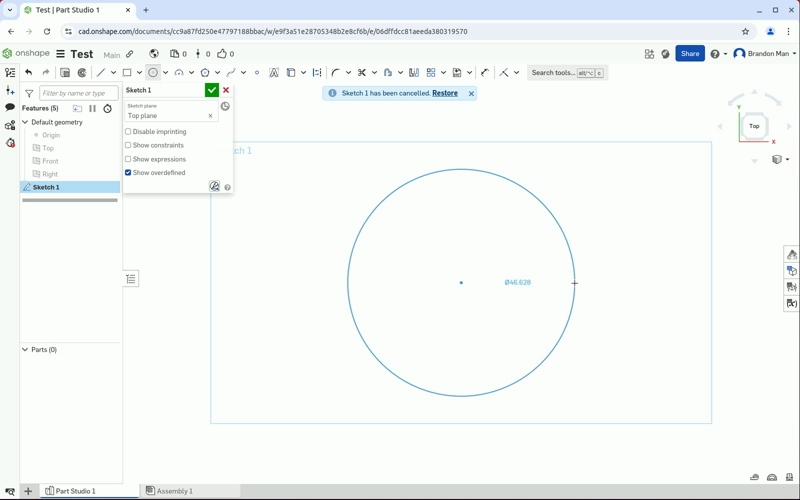
click(574, 282)
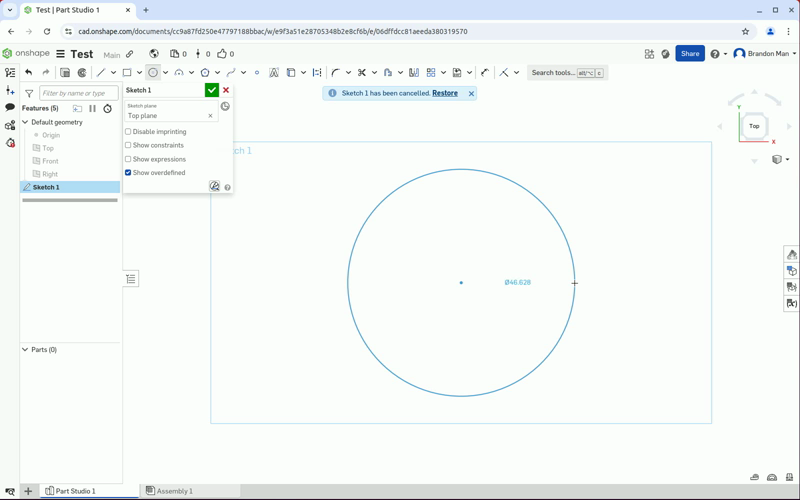
key(esc)
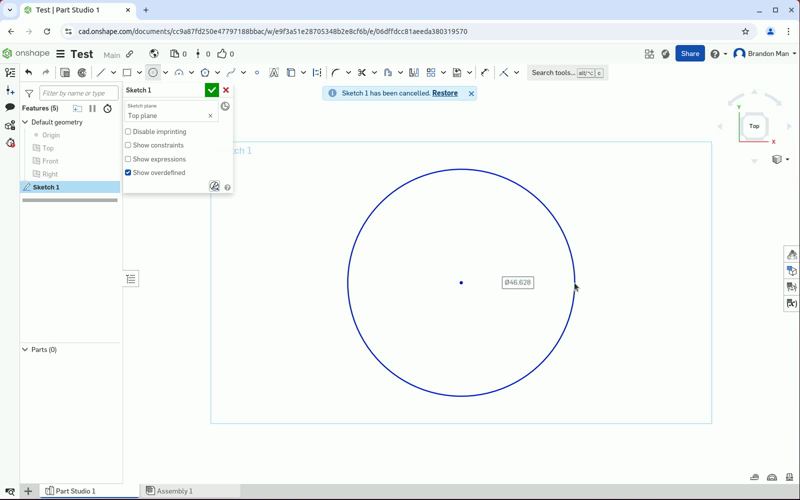
key(c)
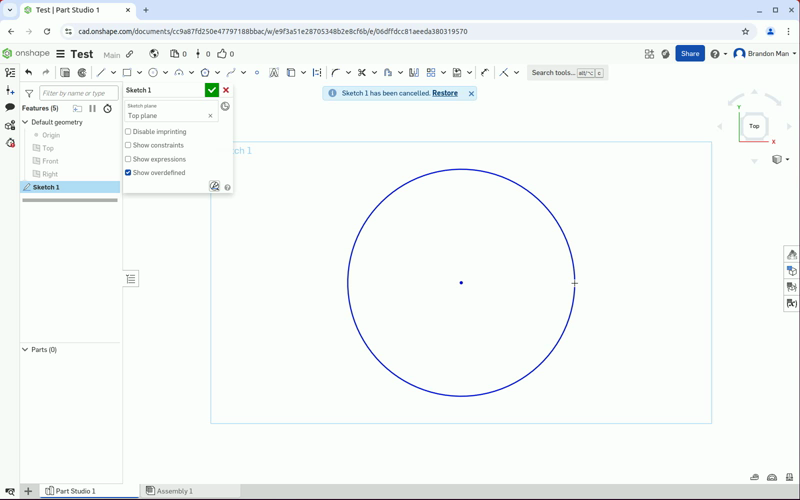
key_down(shift)
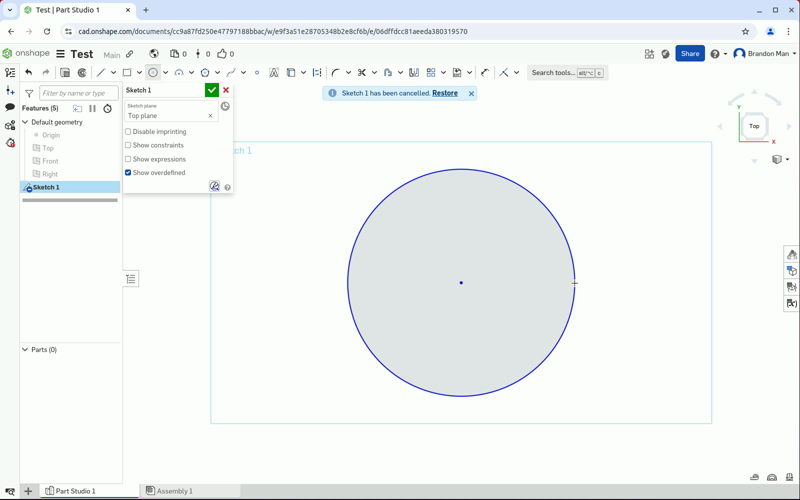
mouse_move(461, 282)
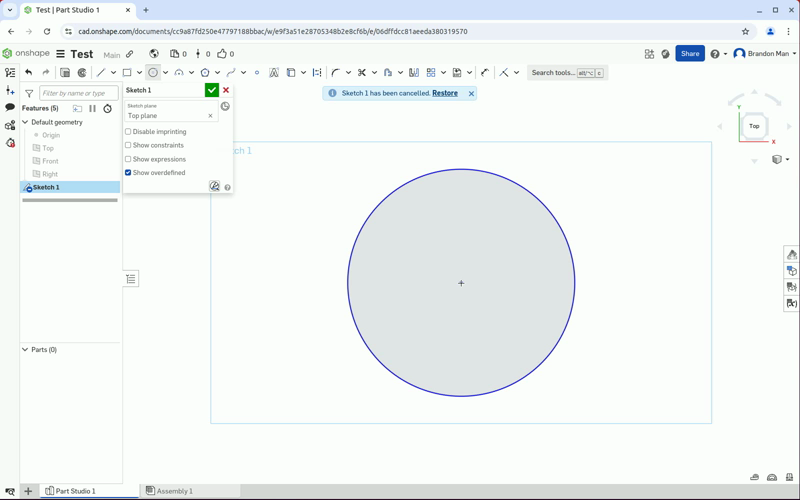
click(461, 282)
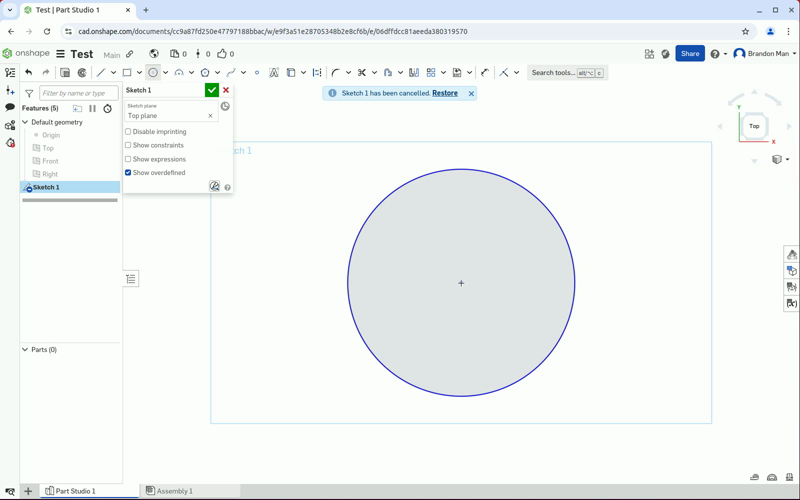
key_up(shift)
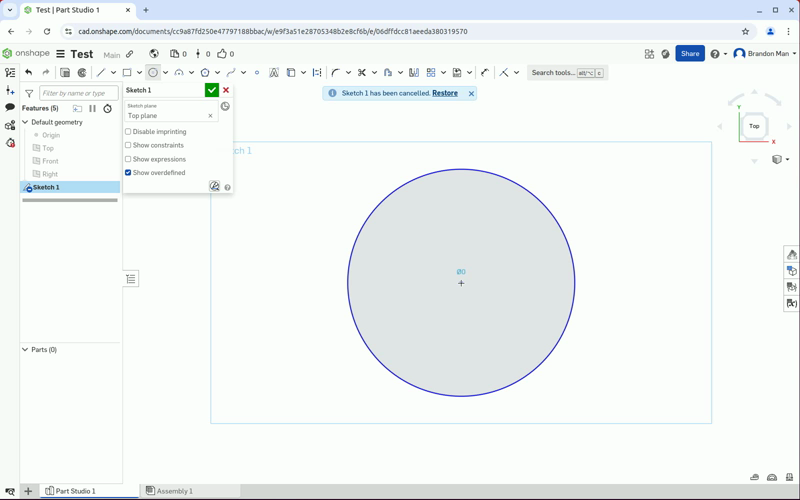
mouse_move(567, 282)
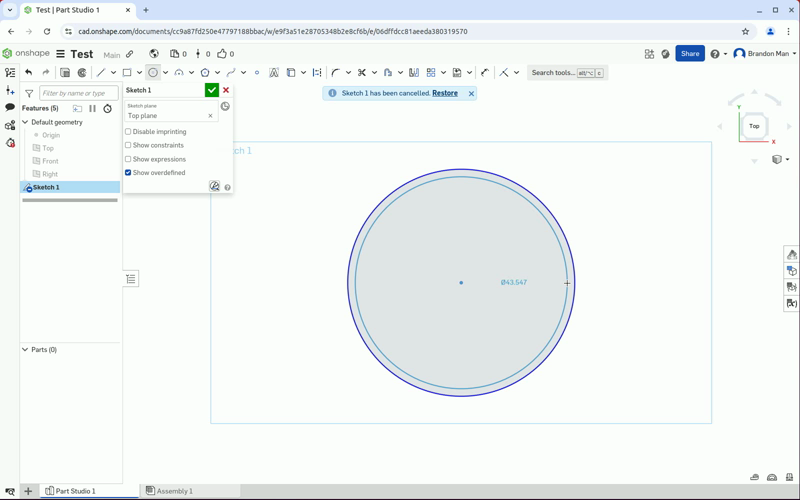
click(567, 282)
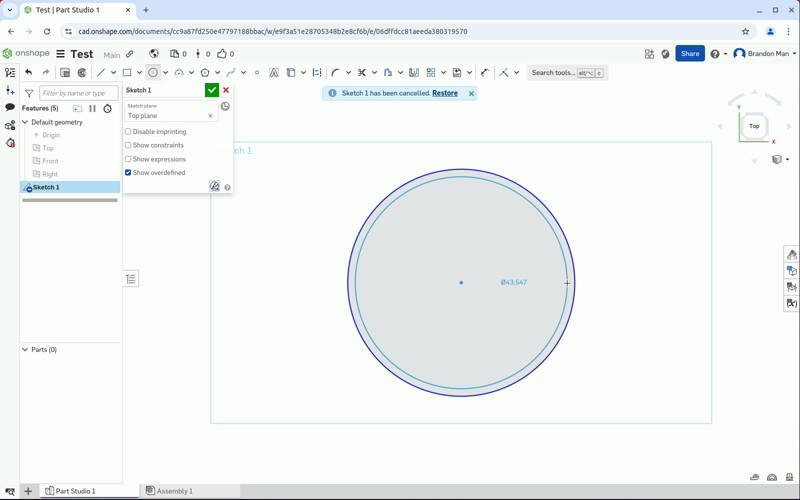
key(esc)
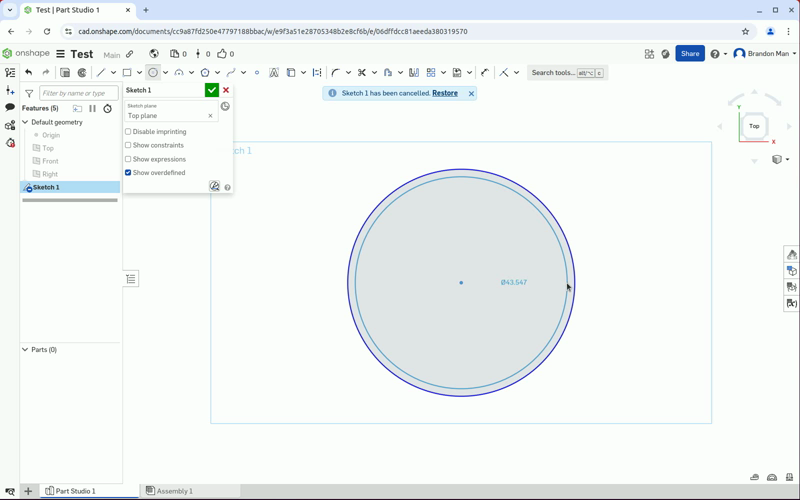
mouse_move(537, 203)
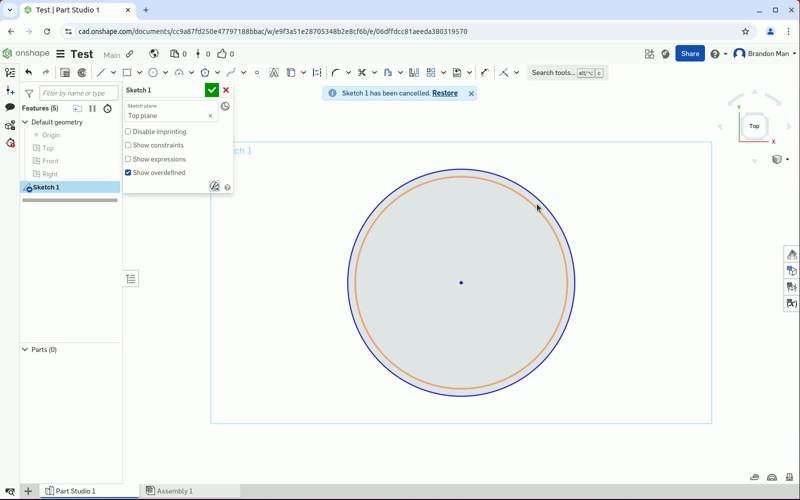
click(537, 203)
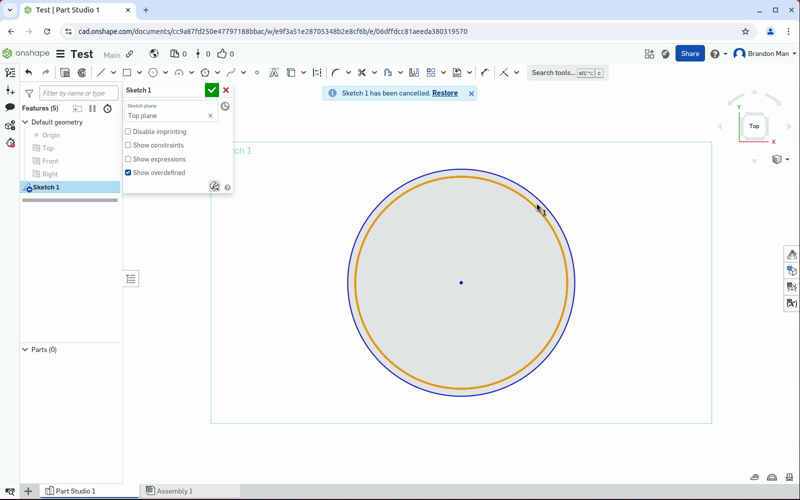
mouse_move(73, 352)
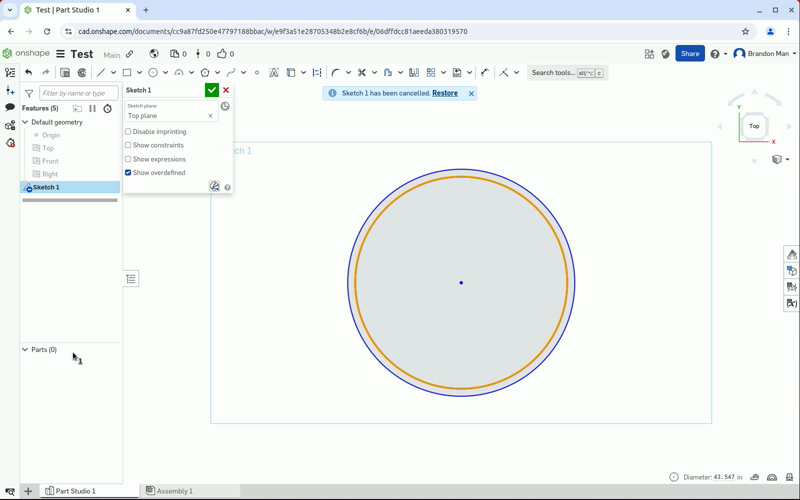
key(shift+y)
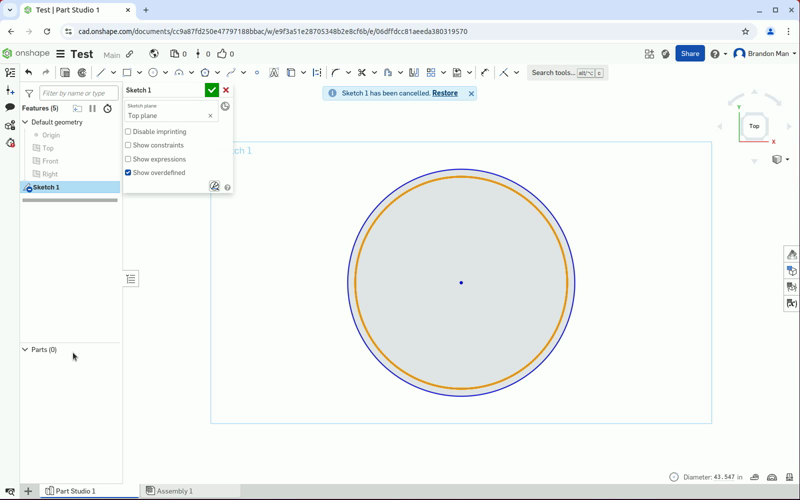
key(shift+e)
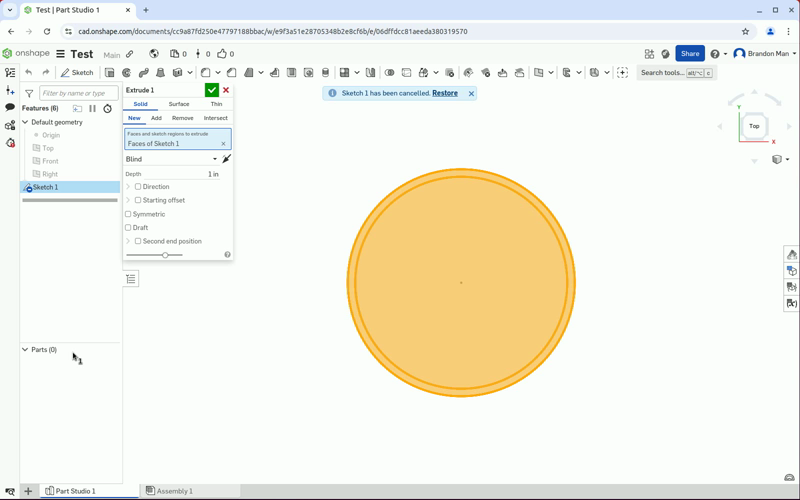
mouse_move(143, 106)
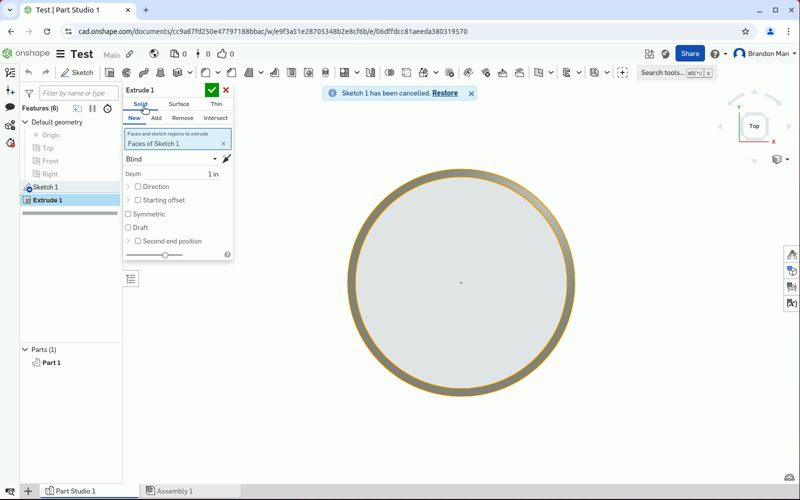
click(143, 106)
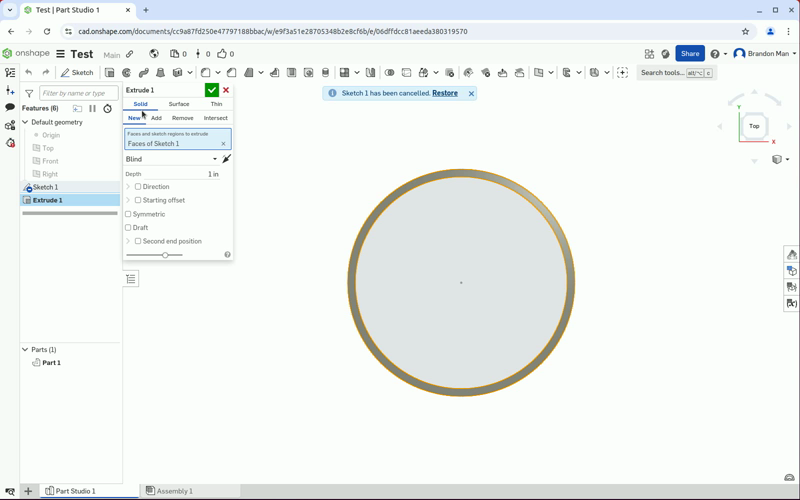
mouse_move(137, 120)
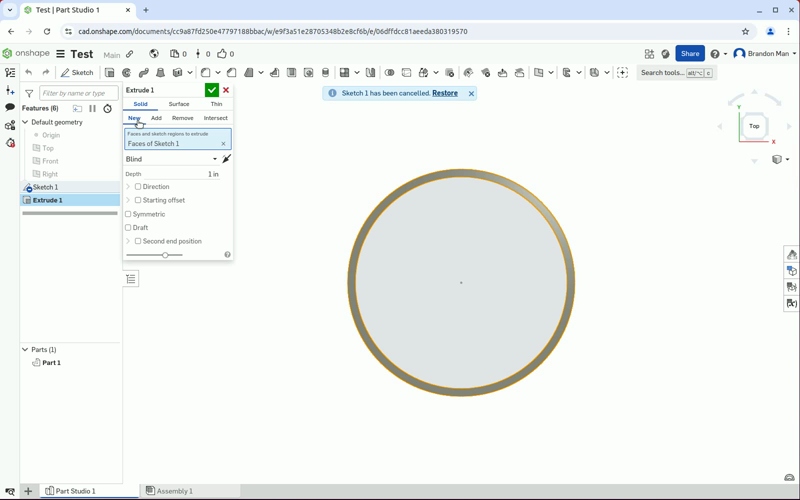
click(137, 120)
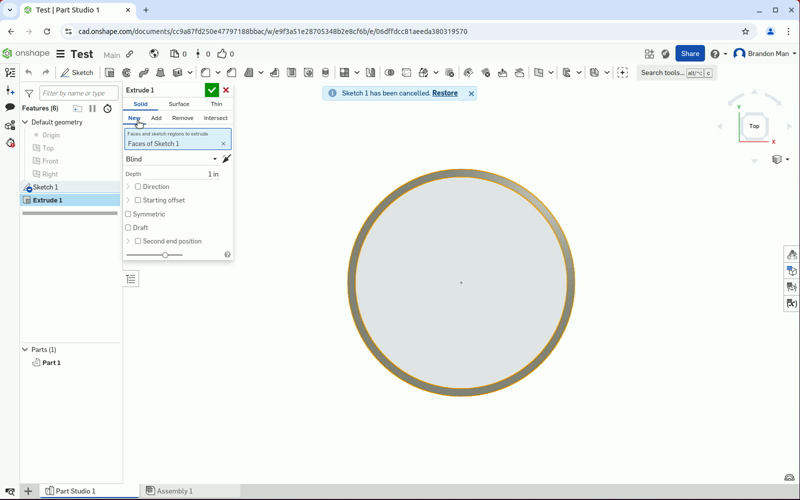
key(tab, 4)
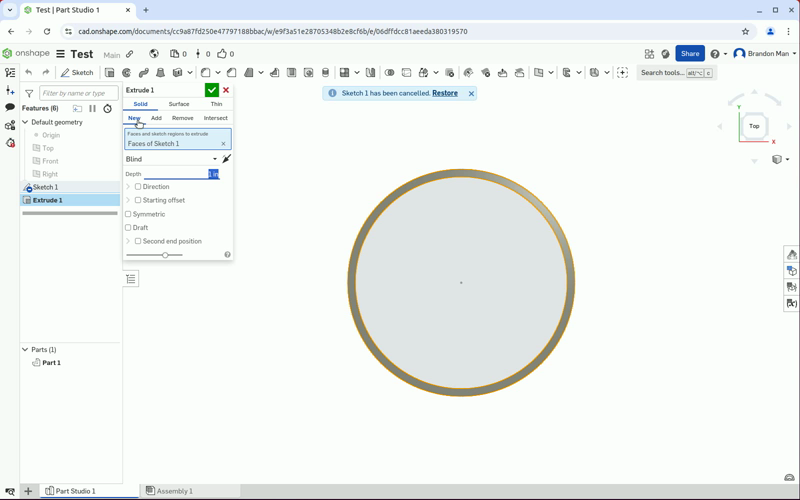
text(15.165)
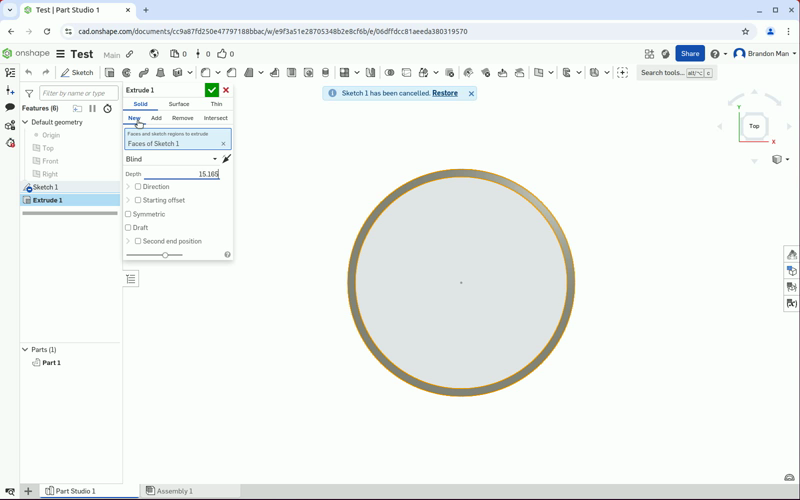
key(enter)
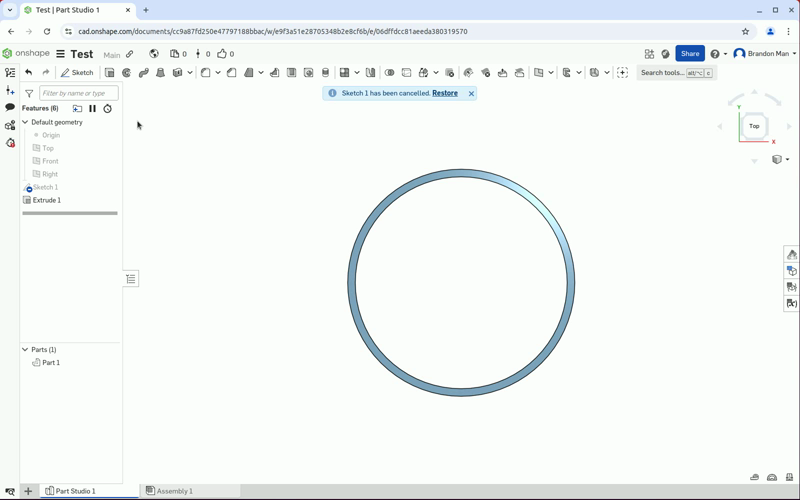
key(shift+h)
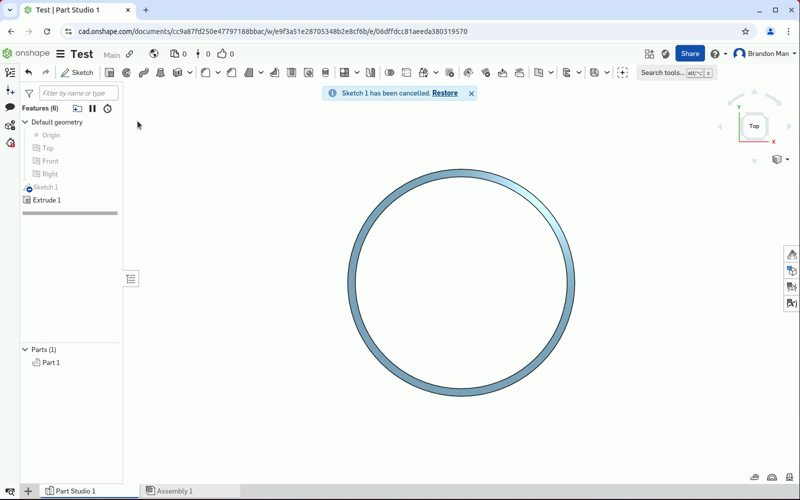
key(shift+h)
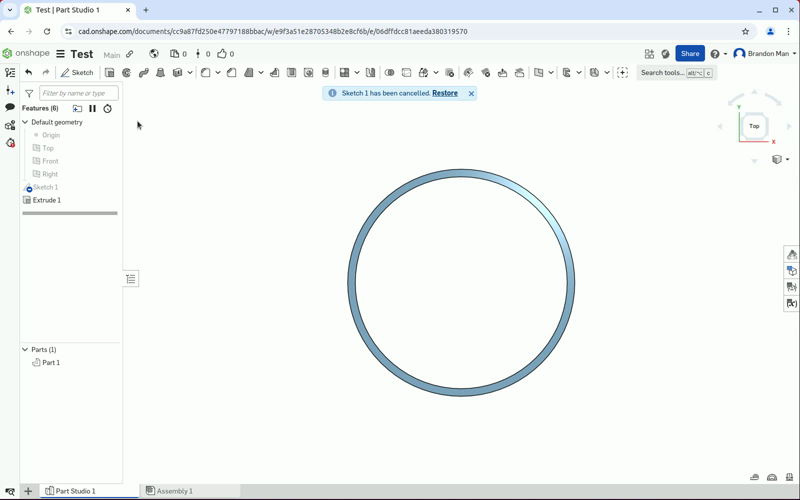
mouse_move(73, 189)
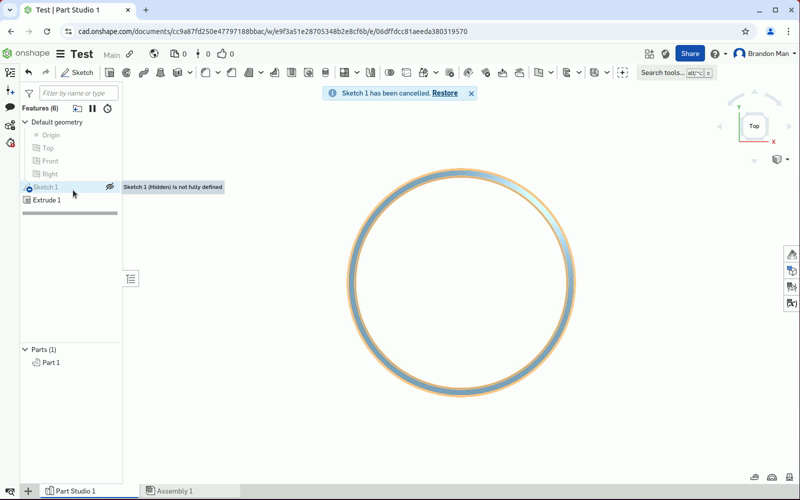
click(73, 189)
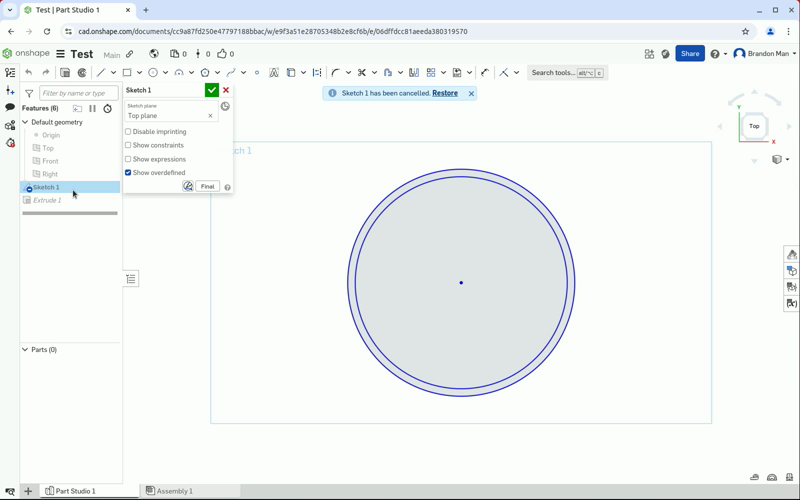
mouse_move(229, 92)
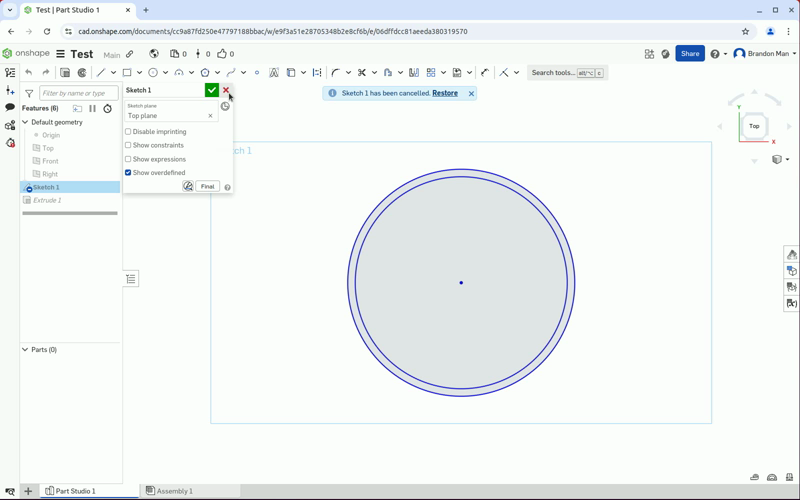
click(229, 92)
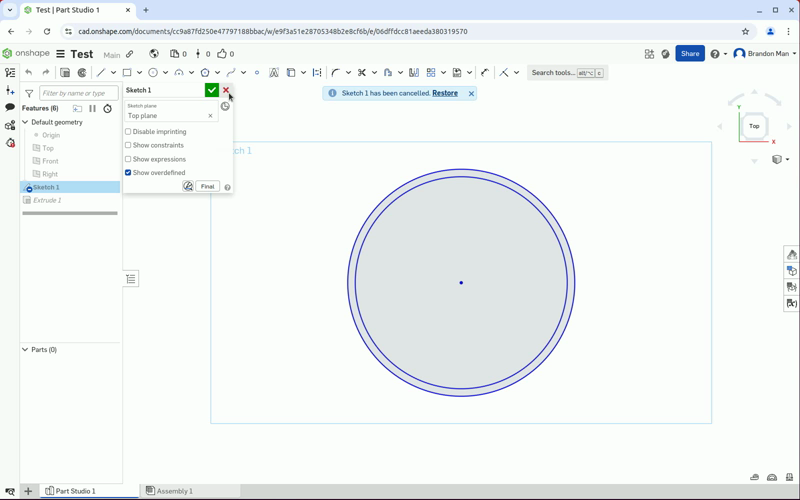
key(shift+s)
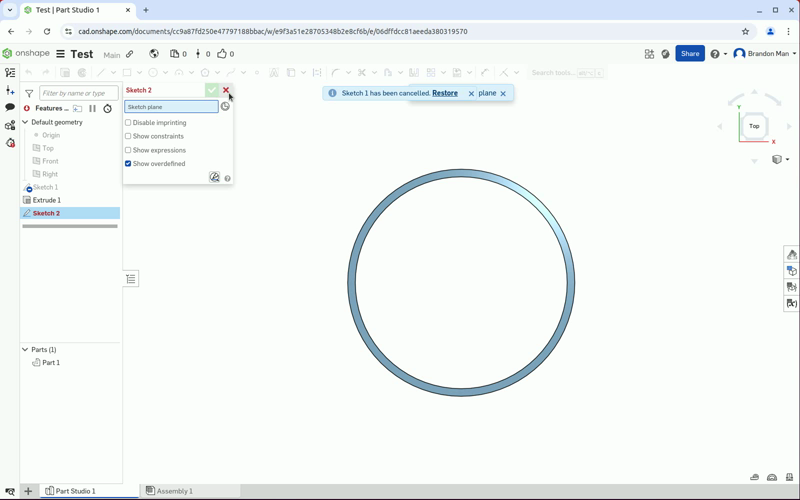
mouse_move(73, 150)
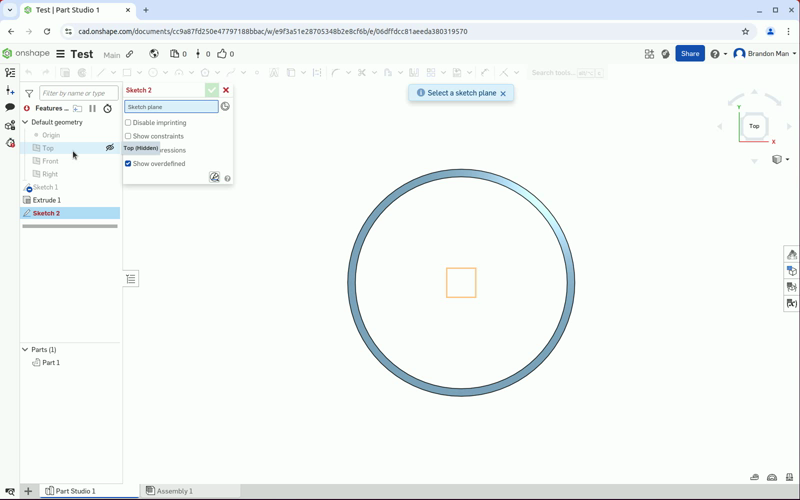
click(73, 150)
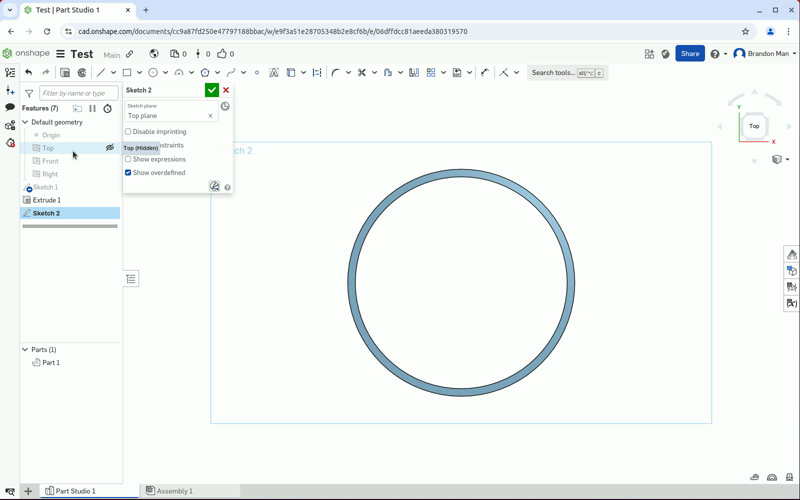
mouse_move(73, 352)
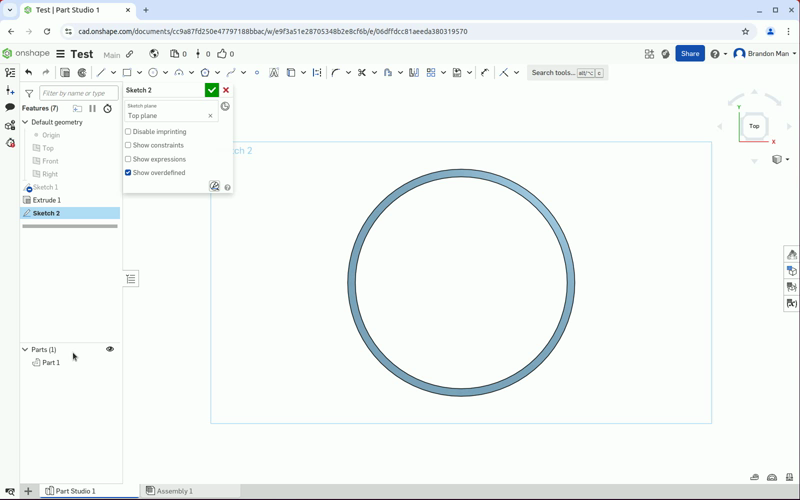
key(y)
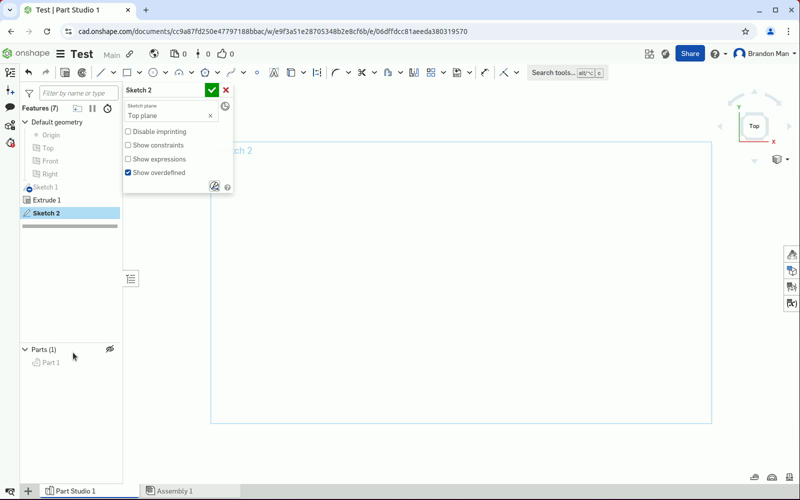
key(c)
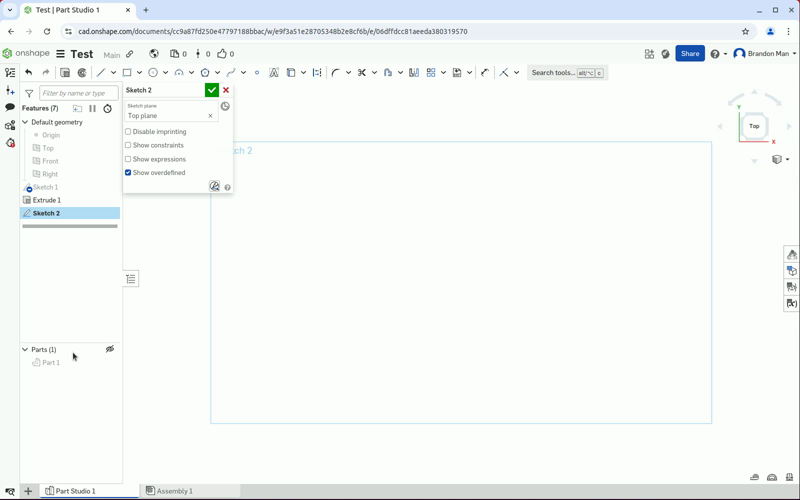
key_down(shift)
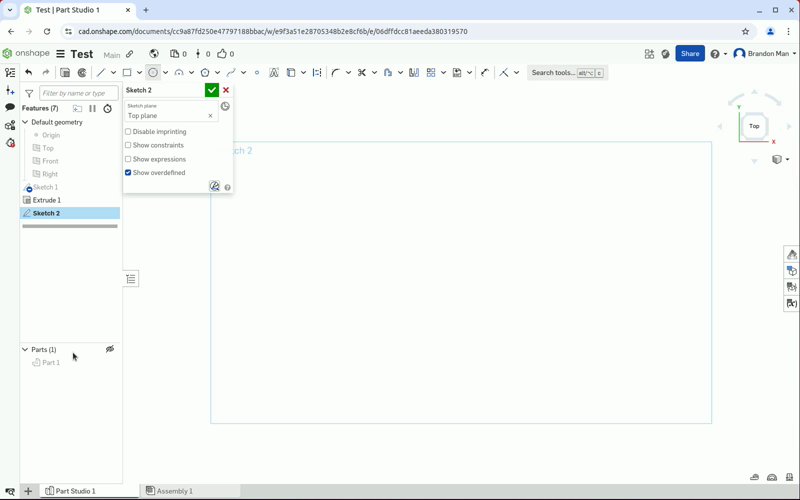
mouse_move(460, 282)
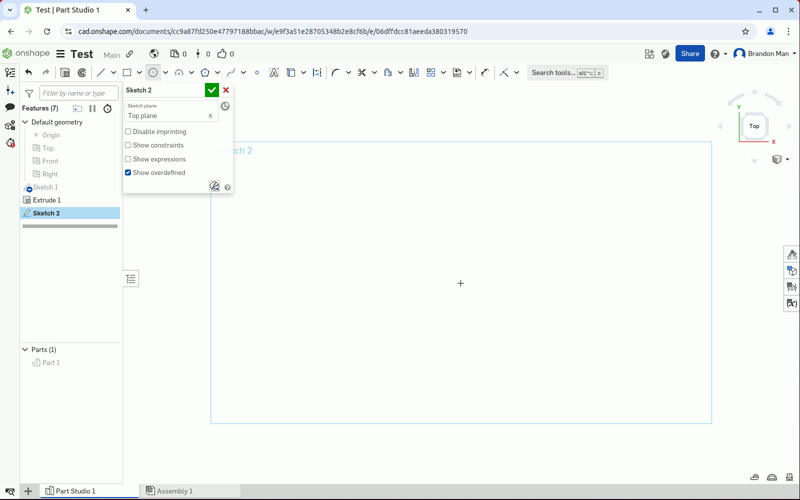
click(460, 282)
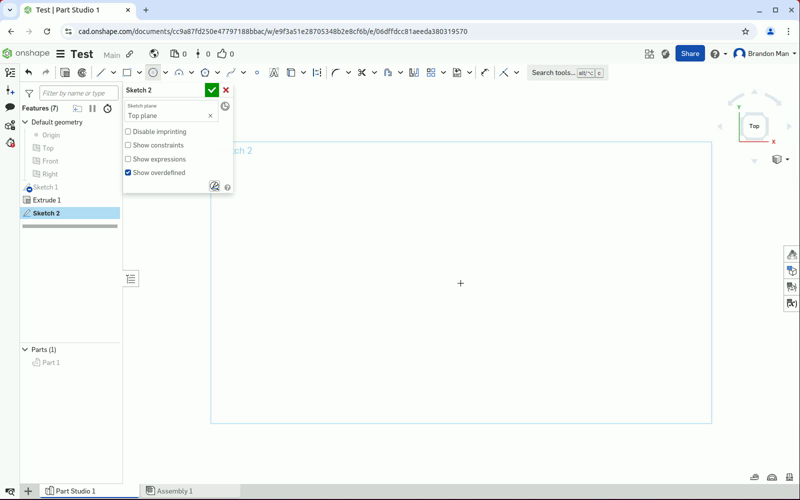
key_up(shift)
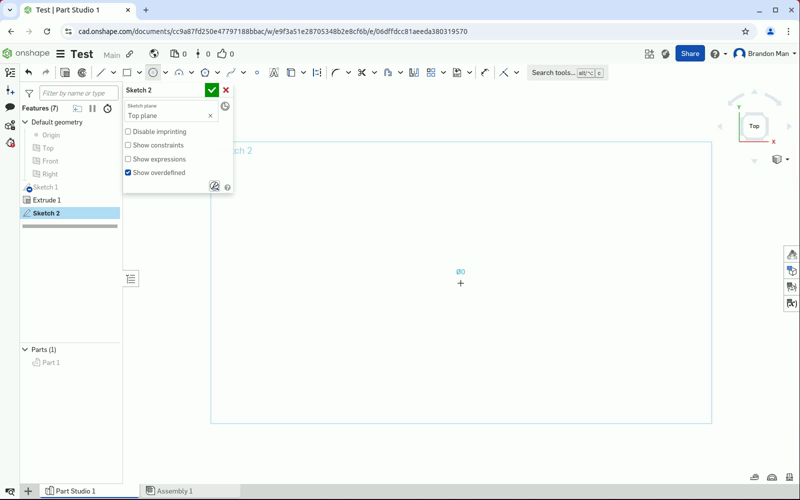
mouse_move(567, 282)
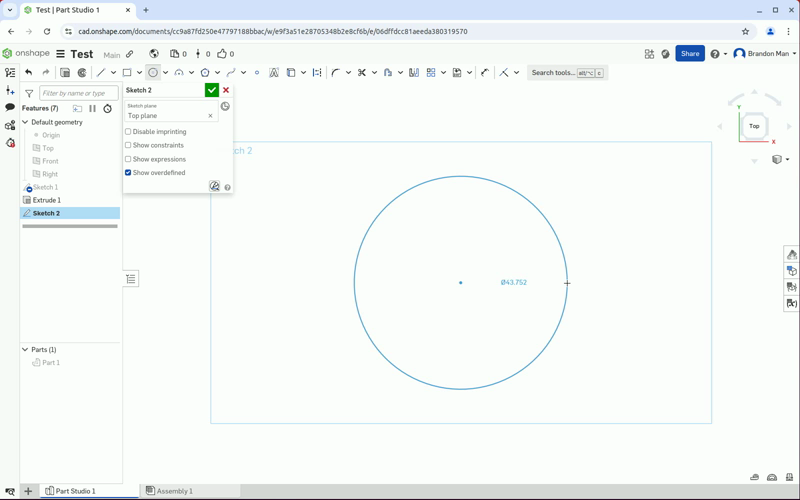
click(567, 282)
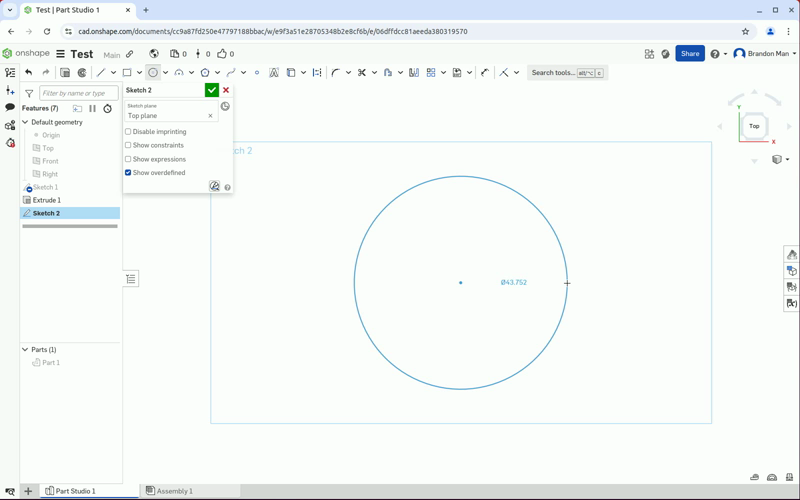
key(esc)
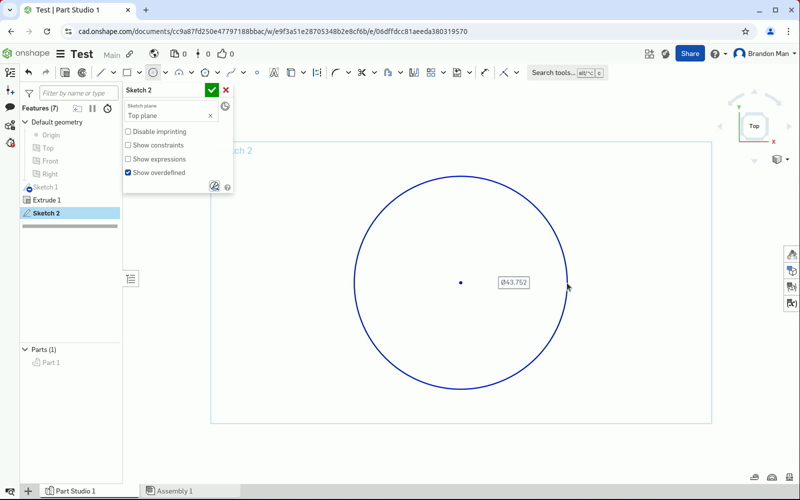
key(c)
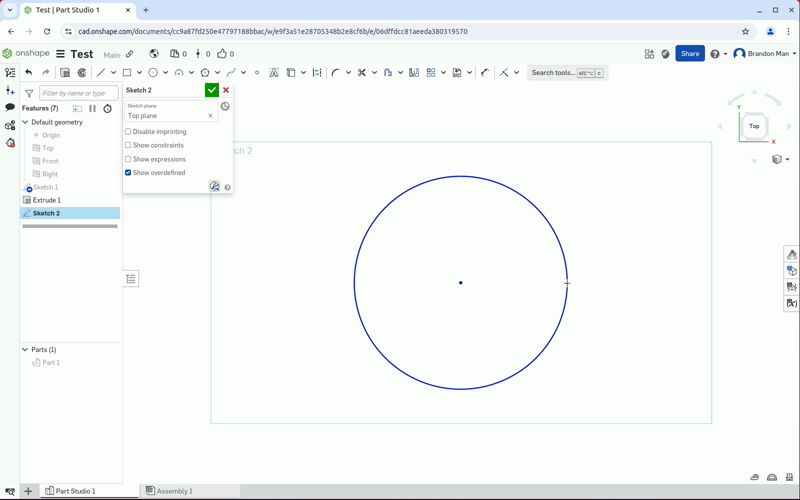
key_down(shift)
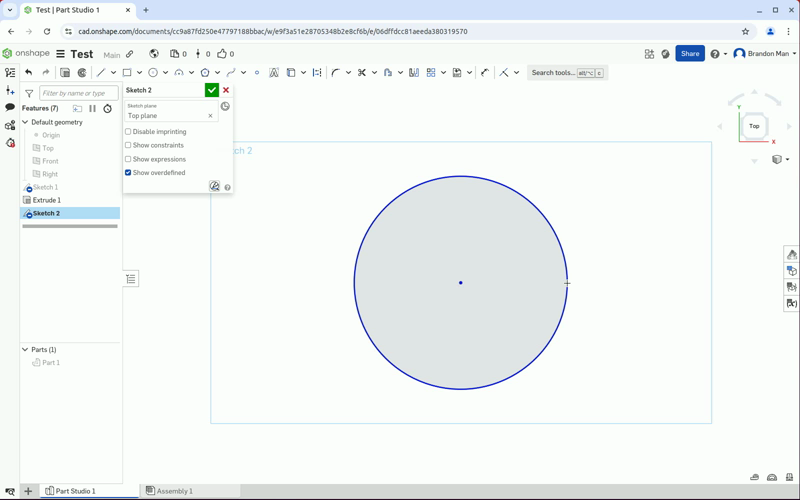
mouse_move(460, 282)
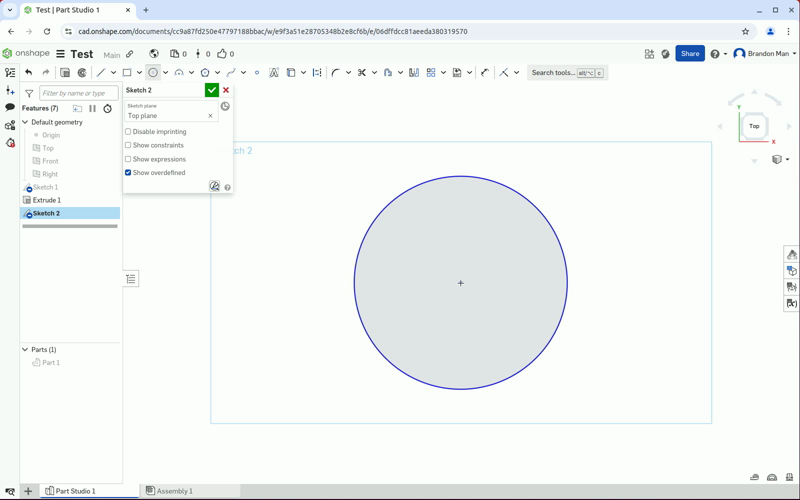
click(460, 282)
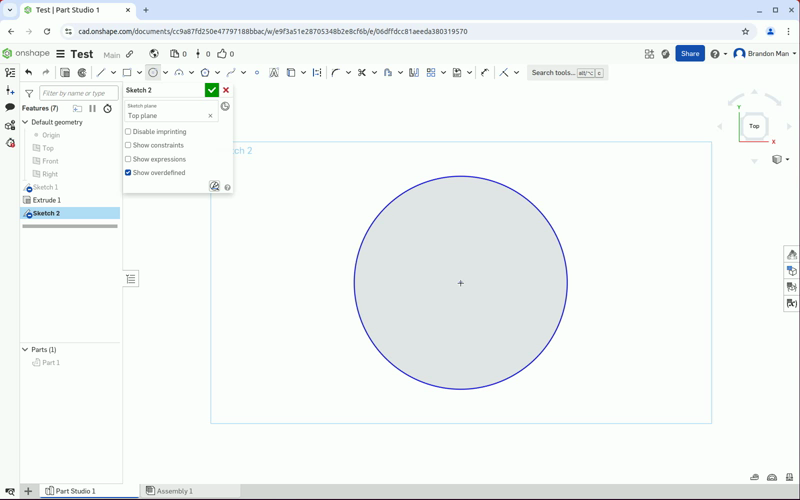
key_up(shift)
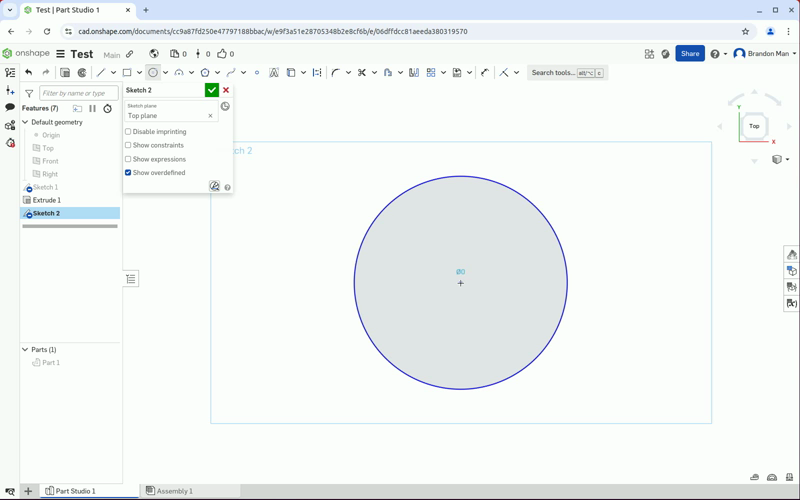
mouse_move(511, 282)
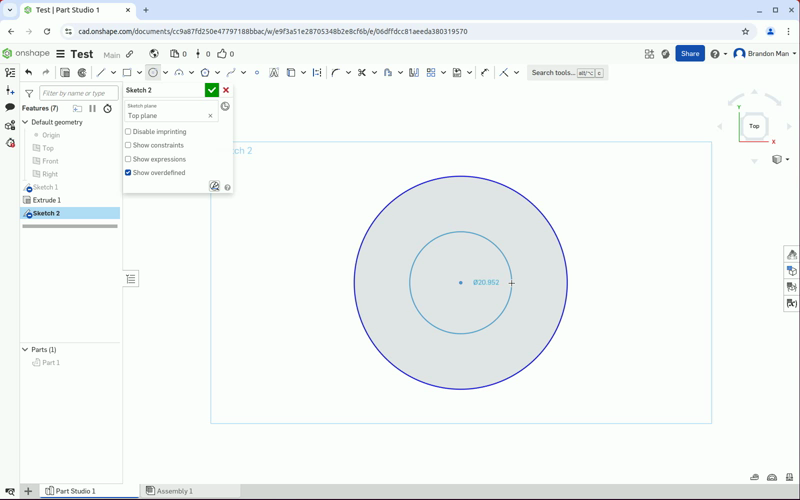
click(511, 282)
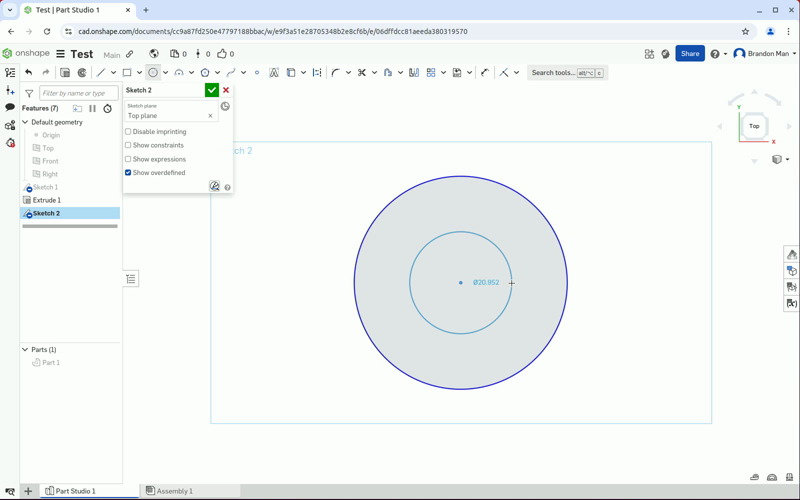
key(esc)
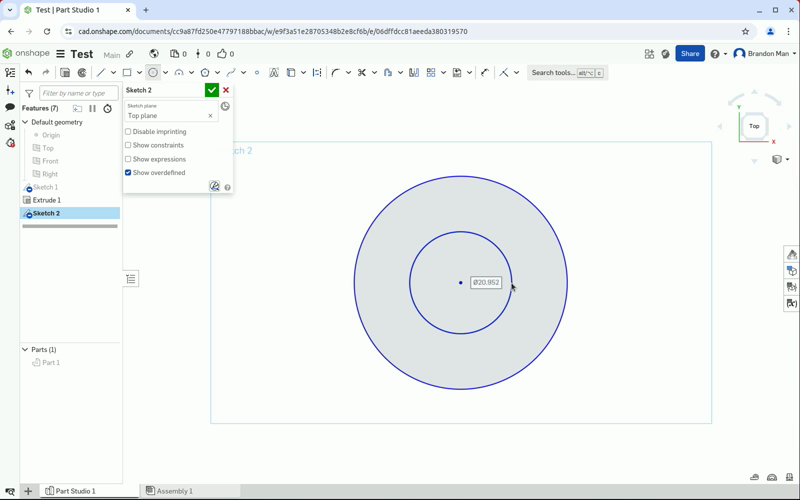
mouse_move(390, 278)
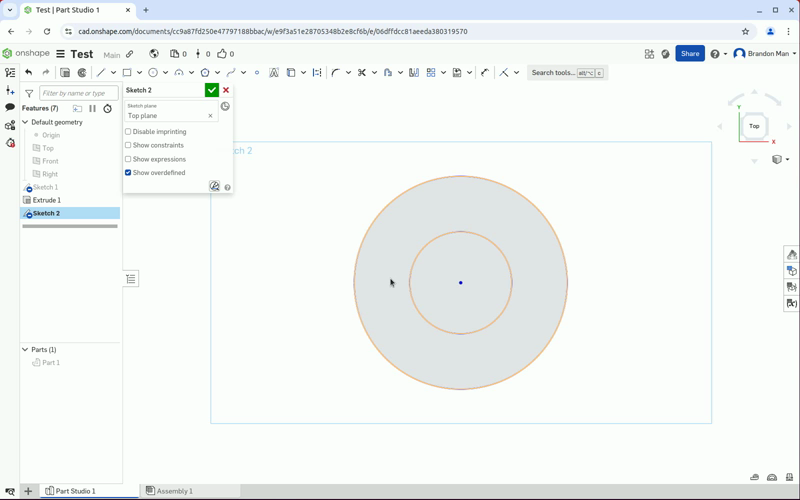
click(390, 278)
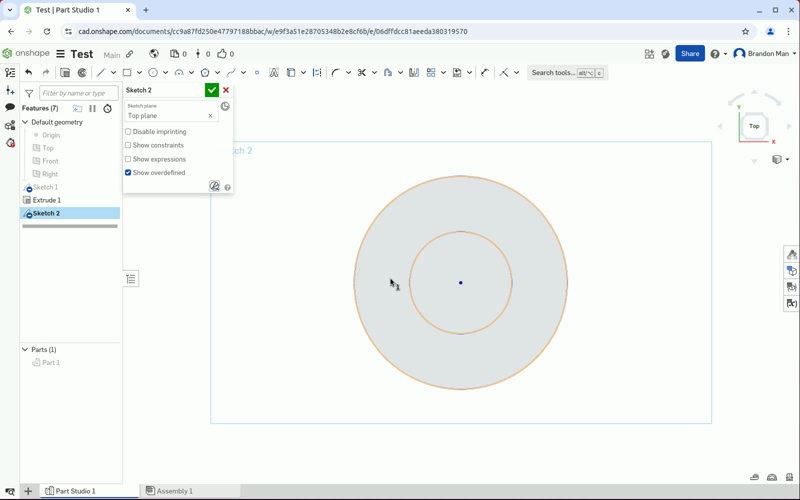
mouse_move(73, 352)
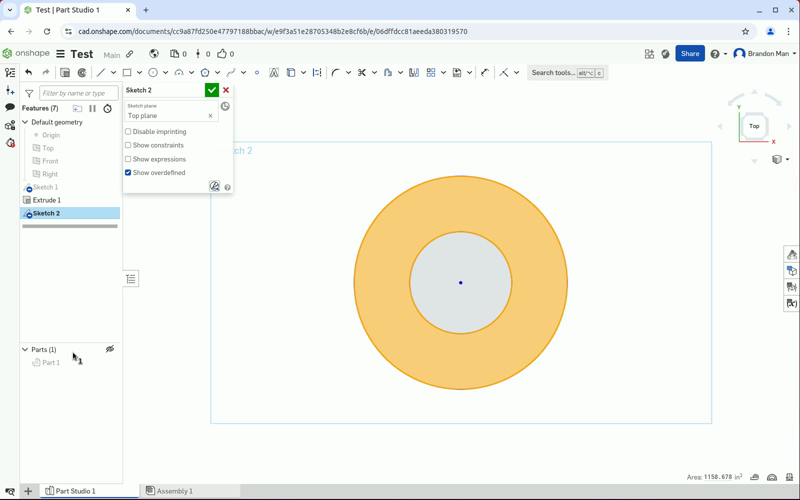
key(shift+y)
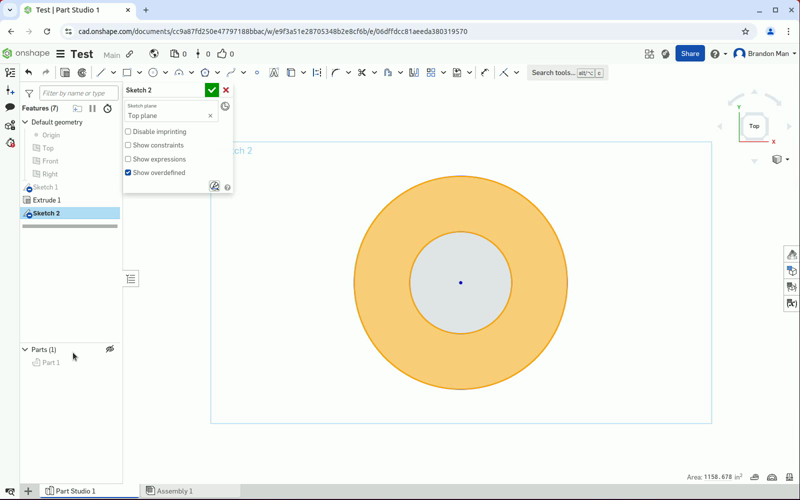
key(shift+e)
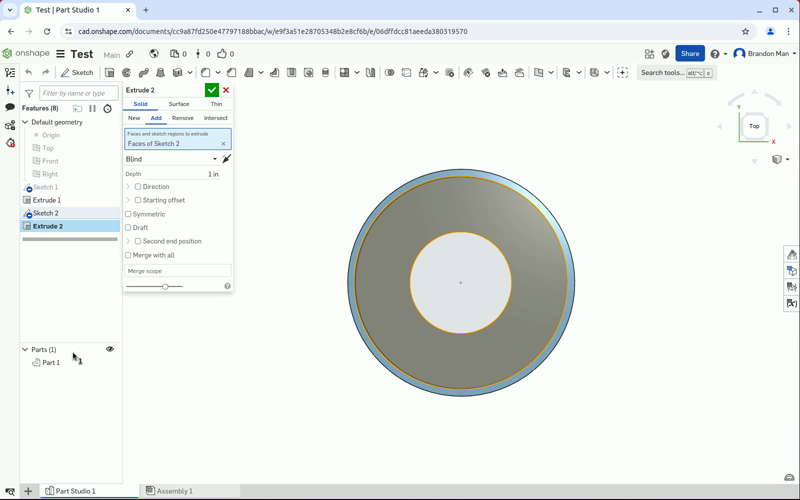
mouse_move(143, 106)
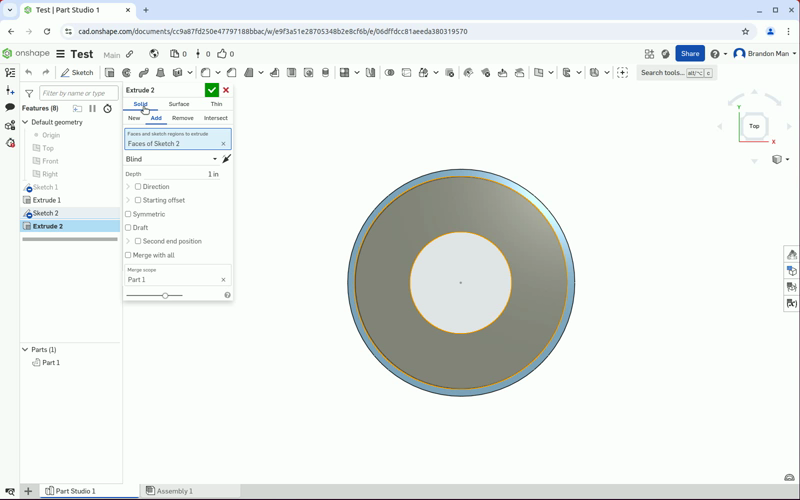
click(143, 106)
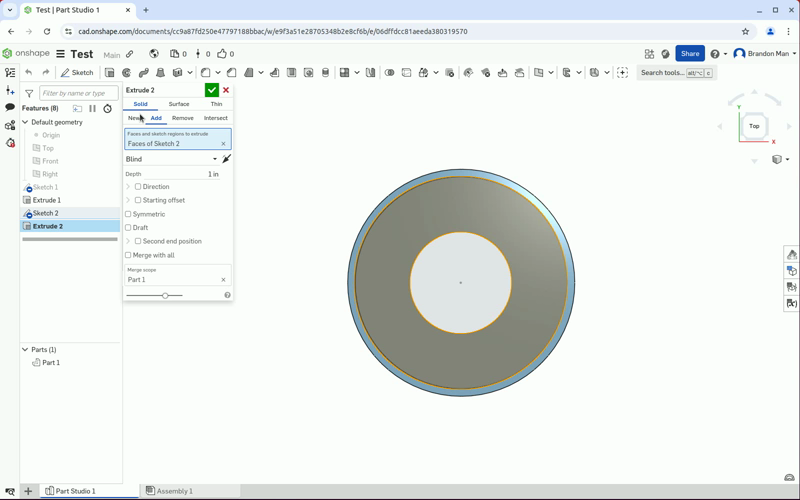
mouse_move(137, 120)
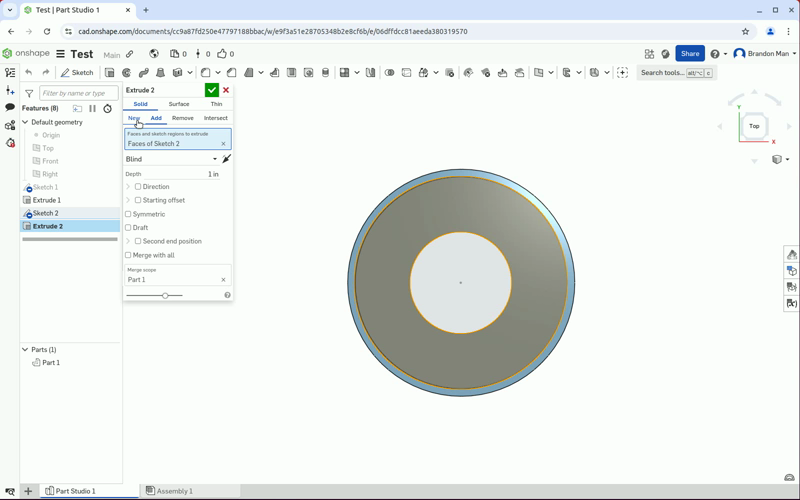
click(137, 120)
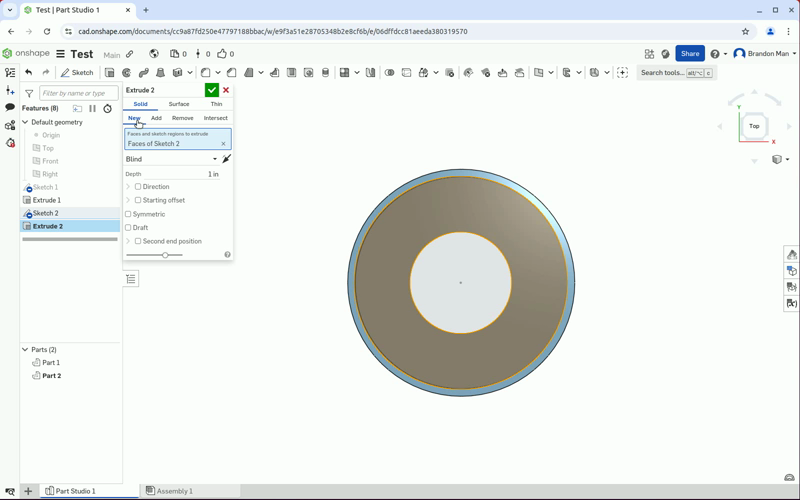
key(tab, 4)
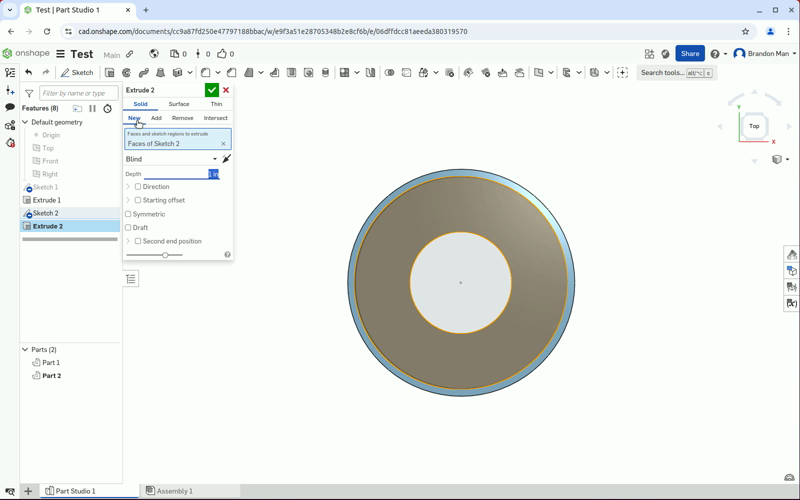
text(2.648)
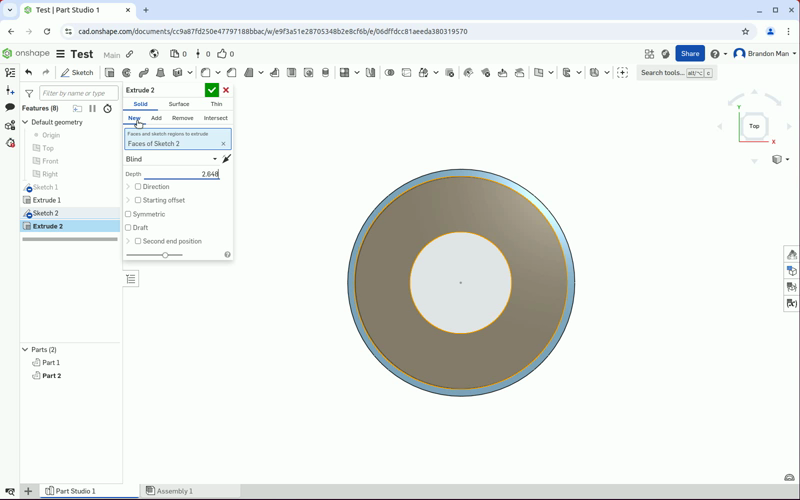
key(enter)
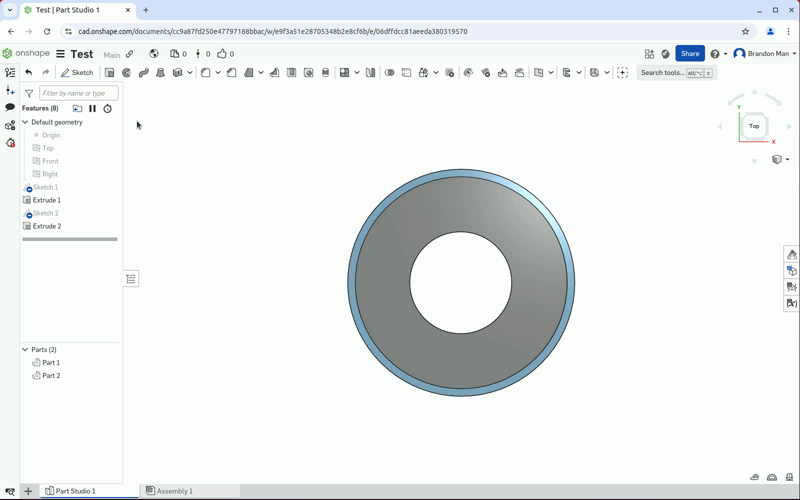
key(shift+h)
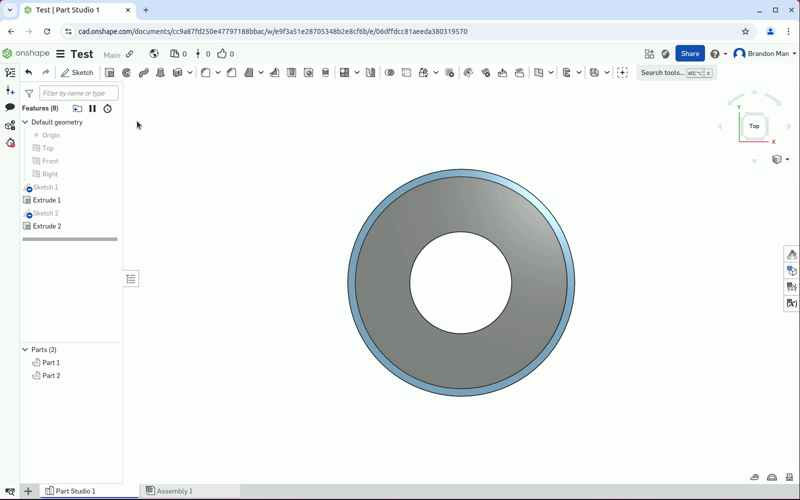
key(shift+h)
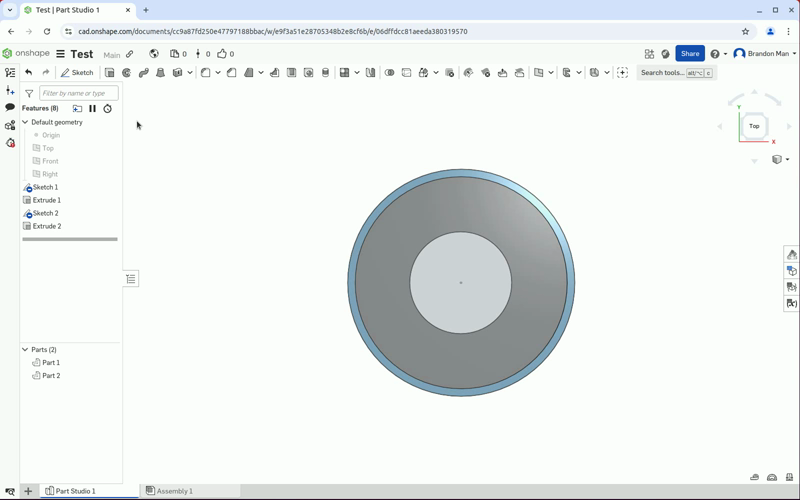
key(shift+7)
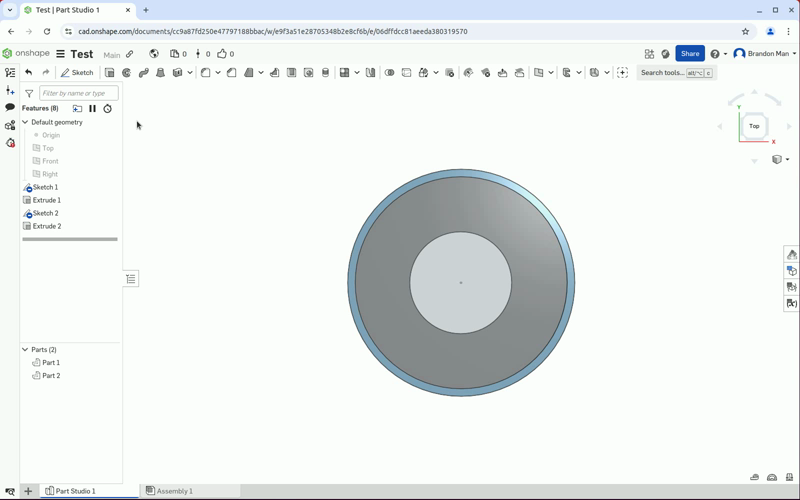
key(up, 3)
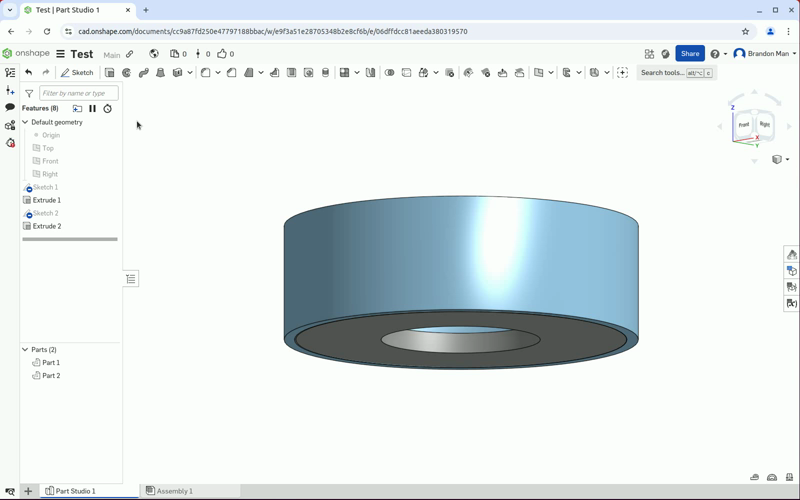
key(left, 3)
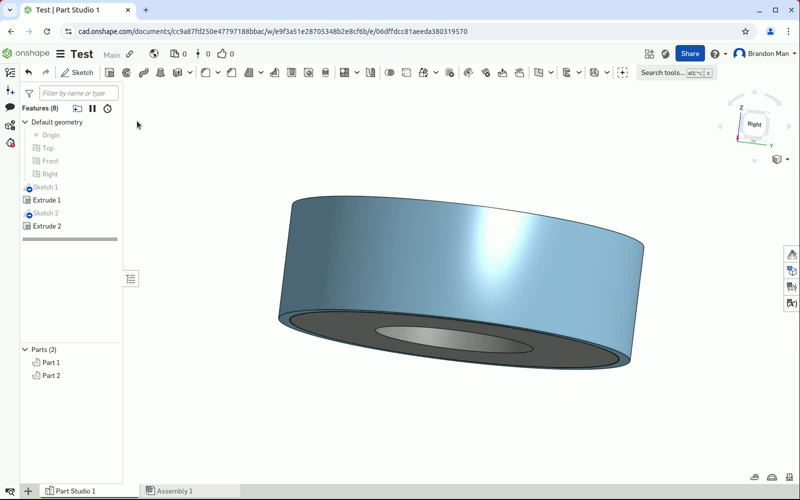
key(right, 3)
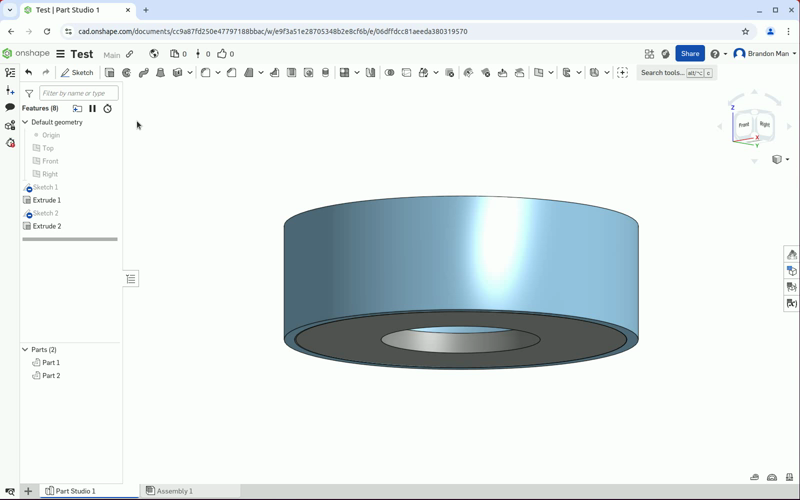
key(down, 3)
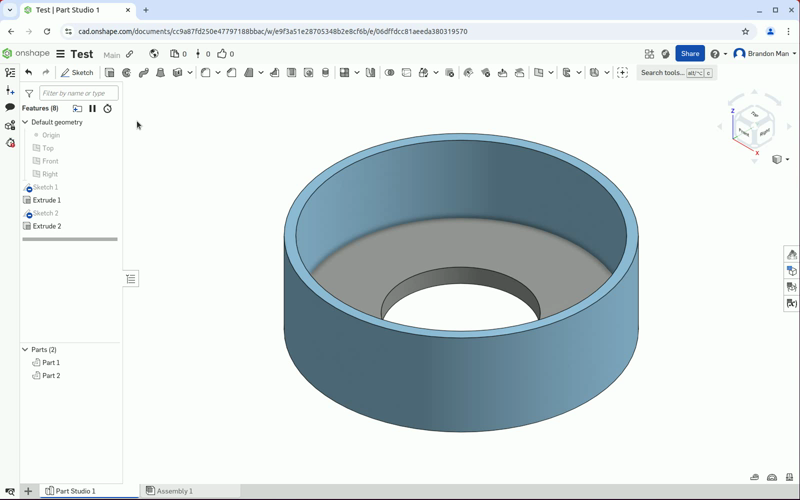
mouse_move(73, 189)
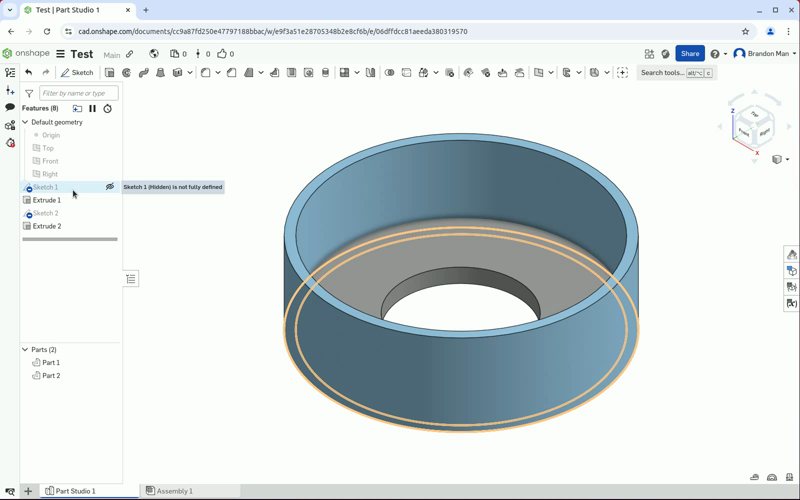
click(73, 189)